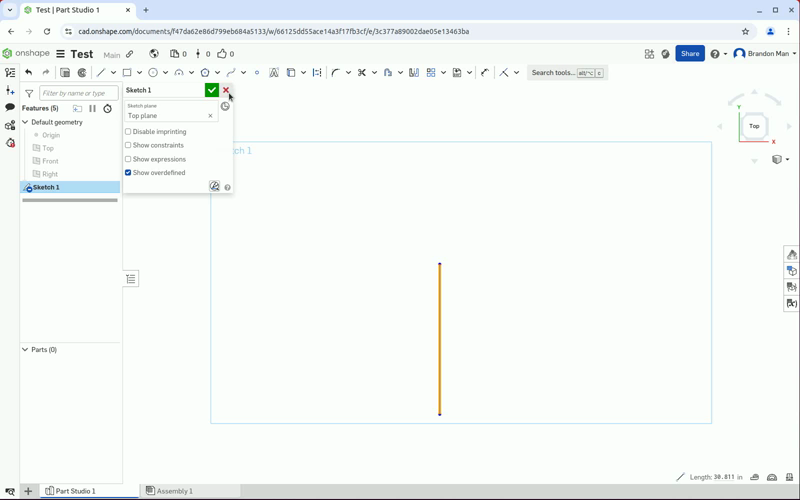
key(shift+h)
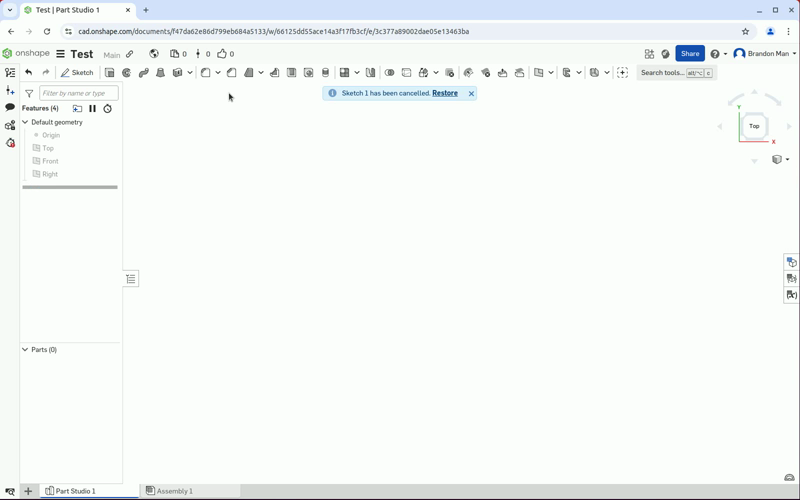
mouse_move(73, 352)
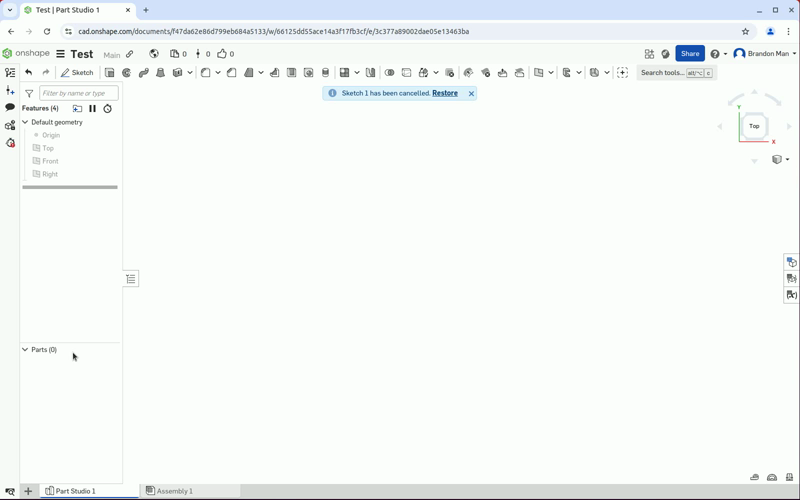
key(y)
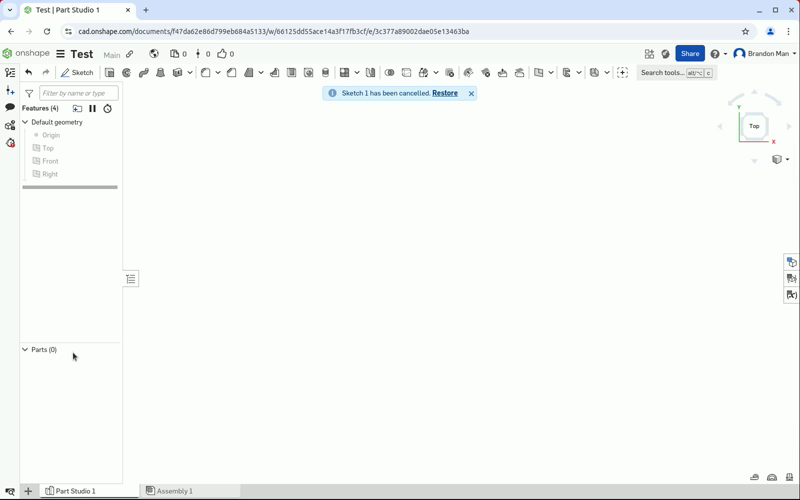
key(shift+p)
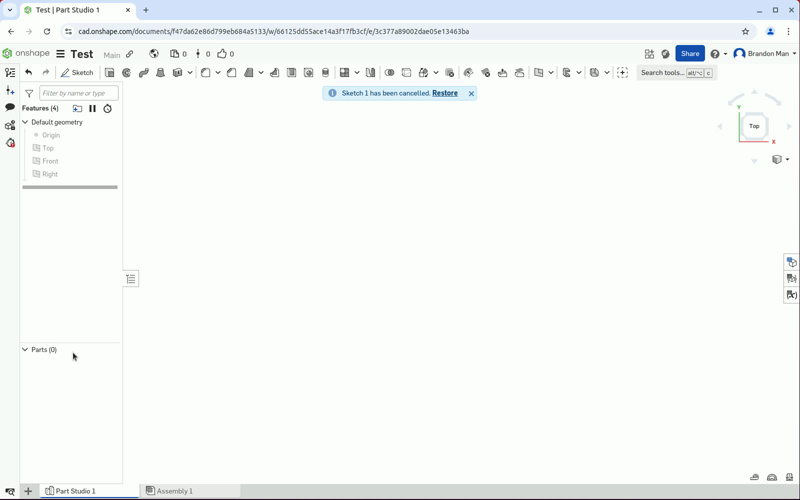
key(space)
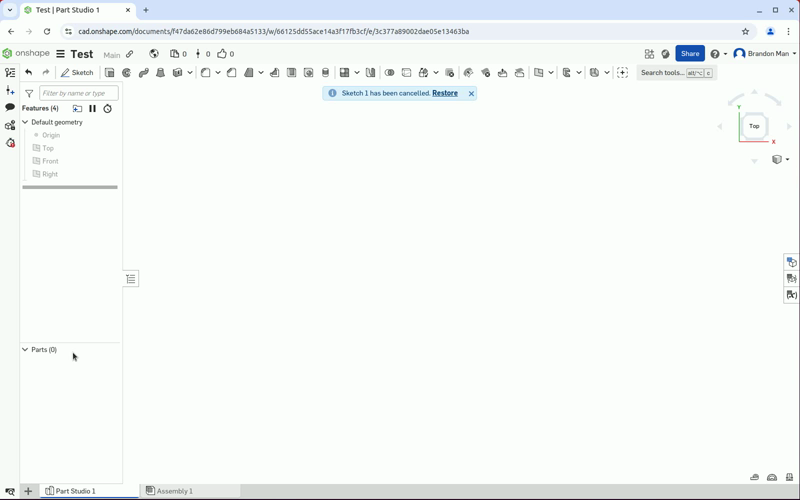
key_down(shift)
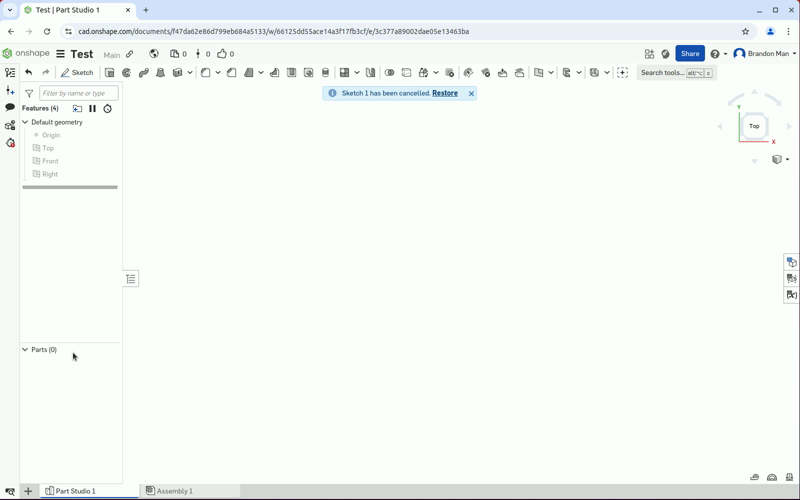
key(up)
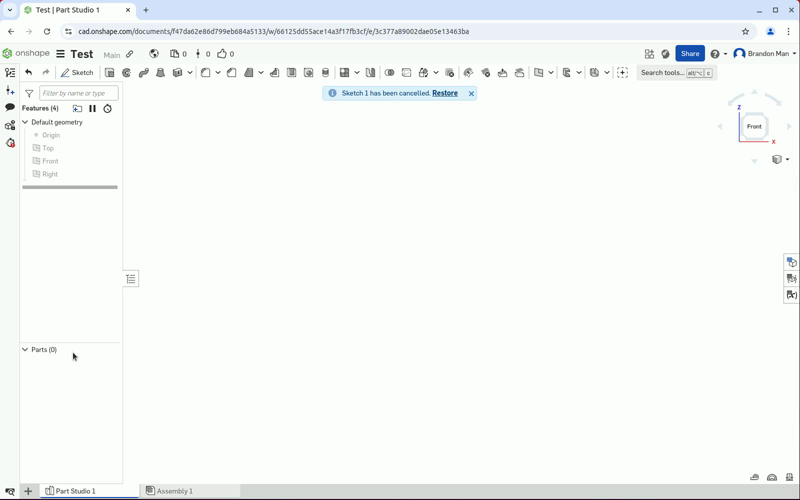
key_up(shift)
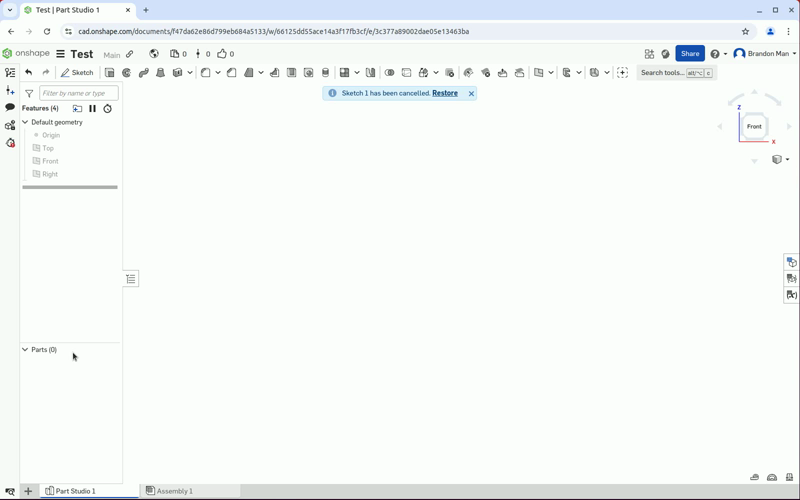
mouse_move(73, 352)
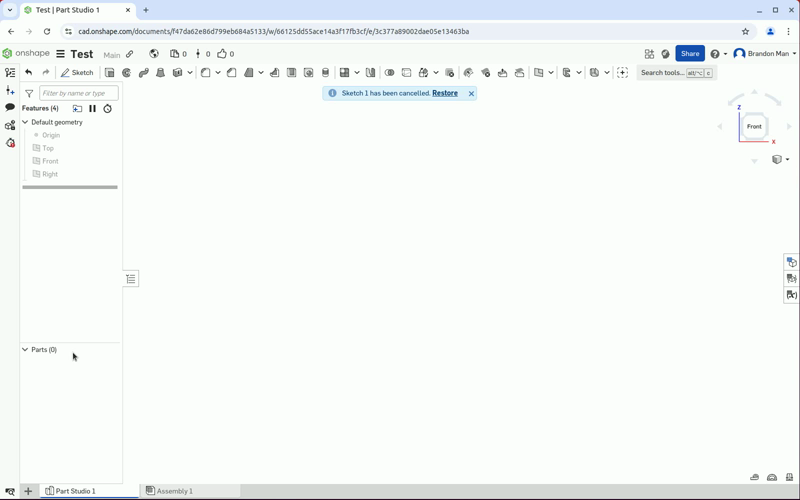
key(shift+y)
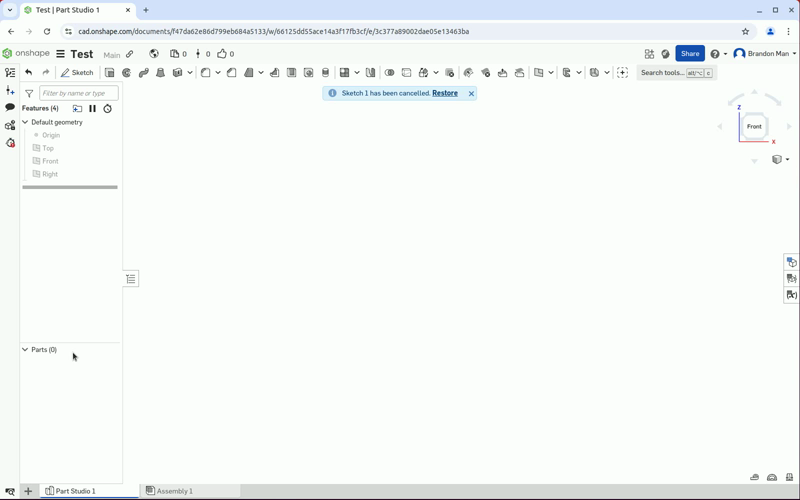
key(shift+s)
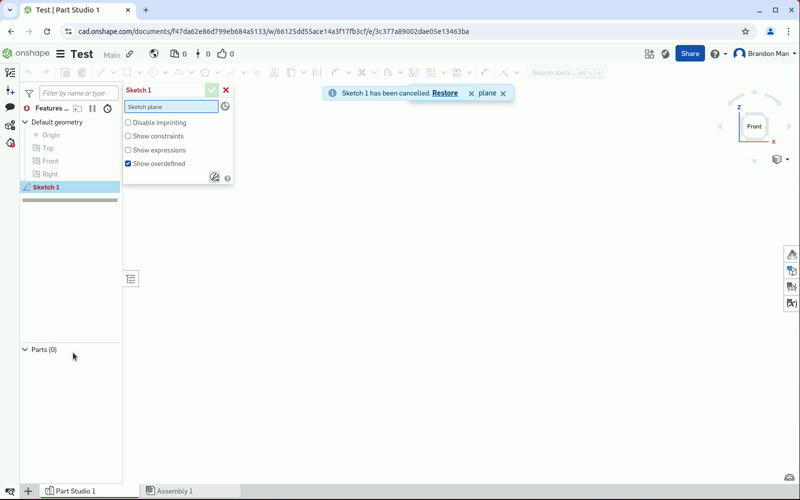
mouse_move(73, 163)
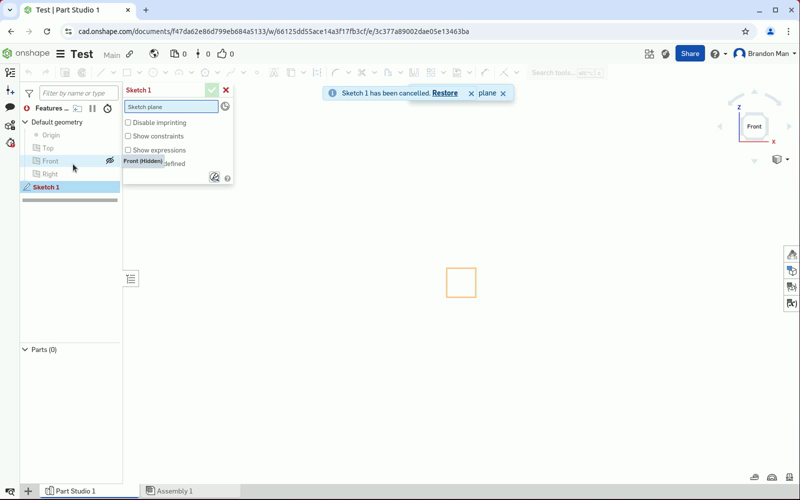
click(73, 163)
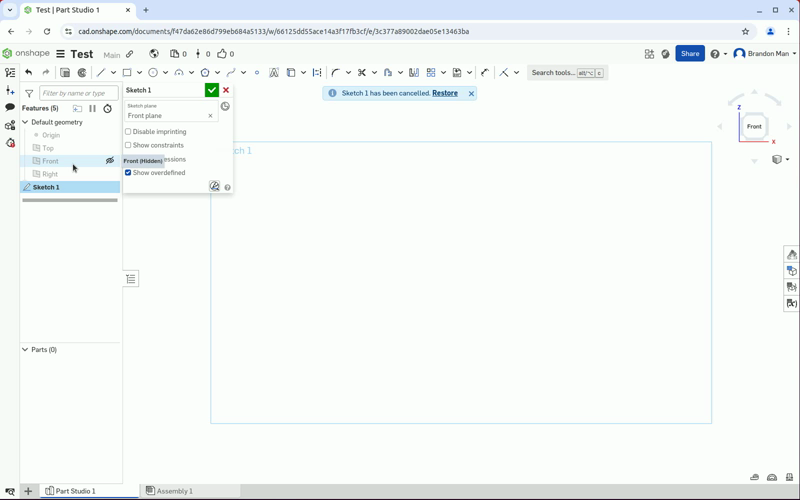
mouse_move(73, 352)
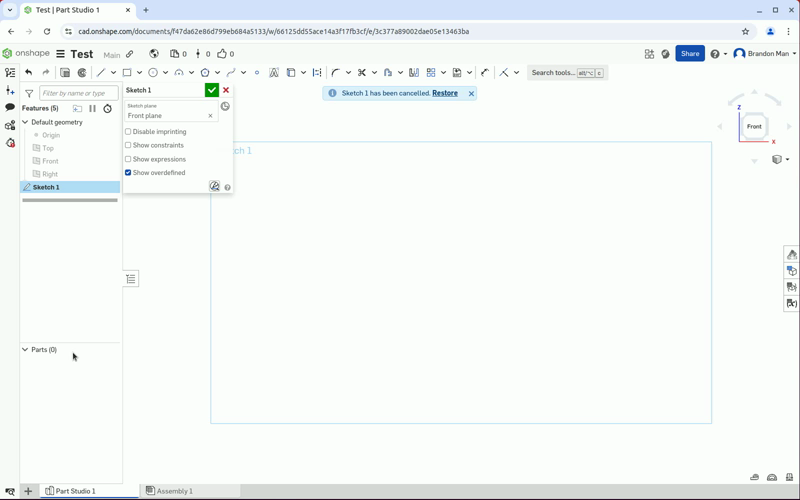
key(y)
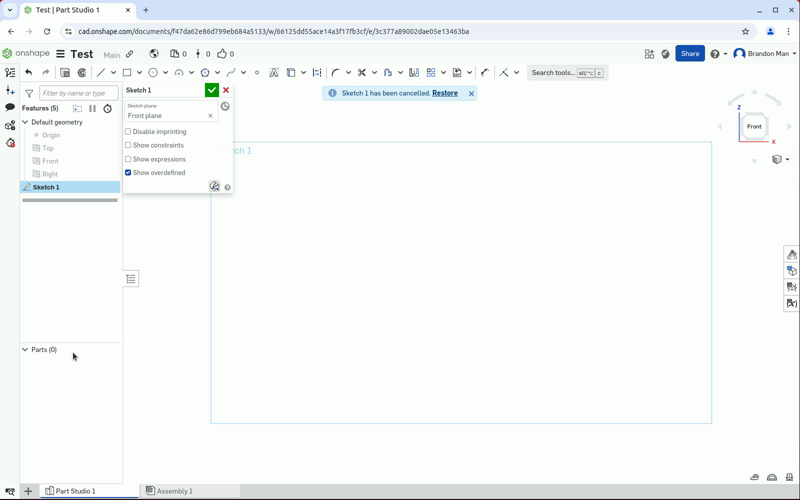
key(c)
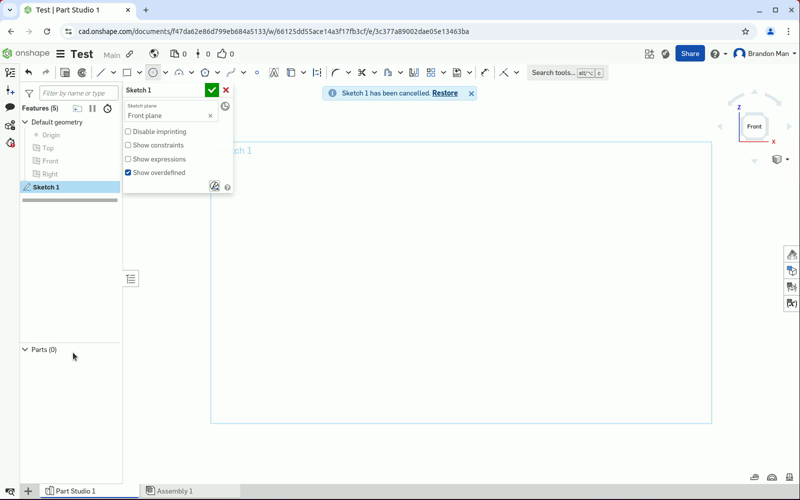
key_down(shift)
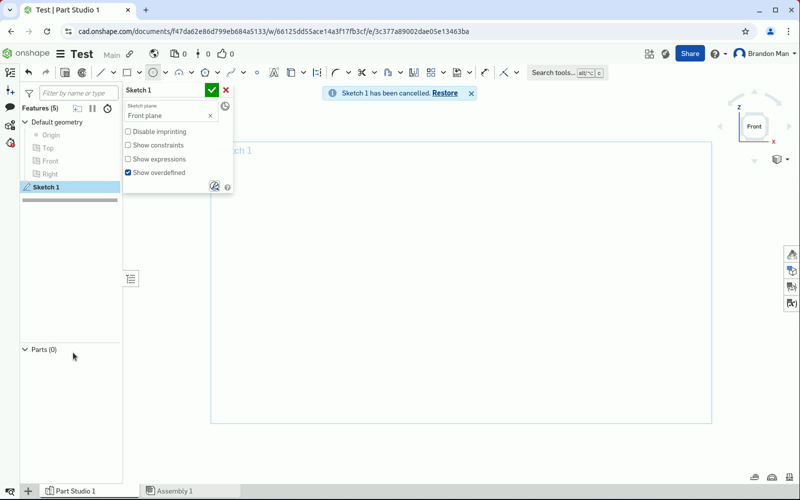
mouse_move(461, 282)
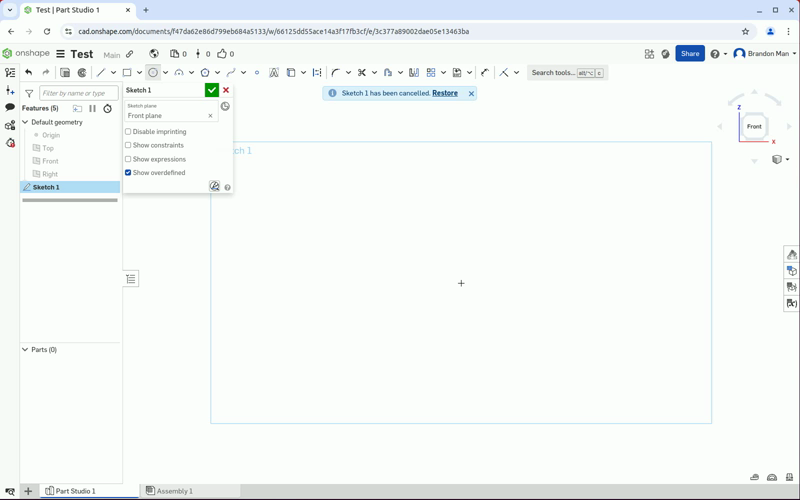
click(461, 282)
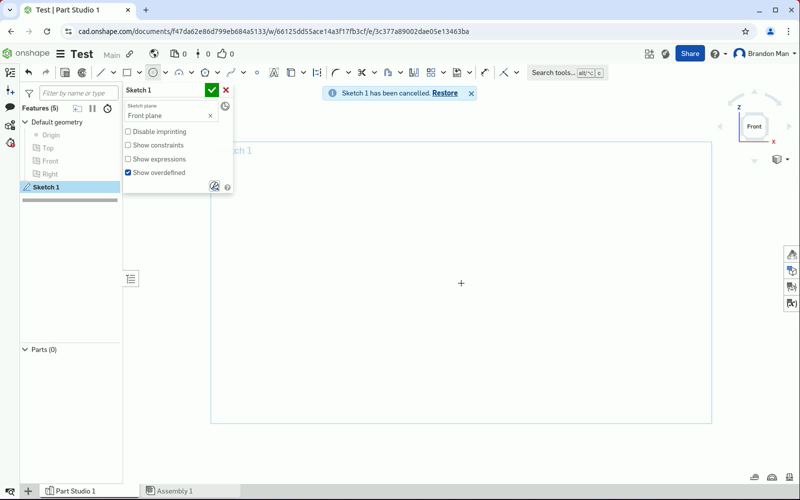
key_up(shift)
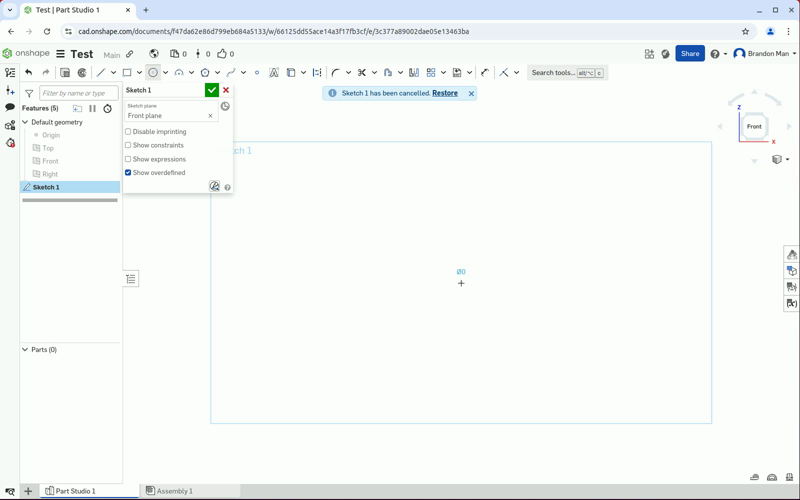
mouse_move(574, 282)
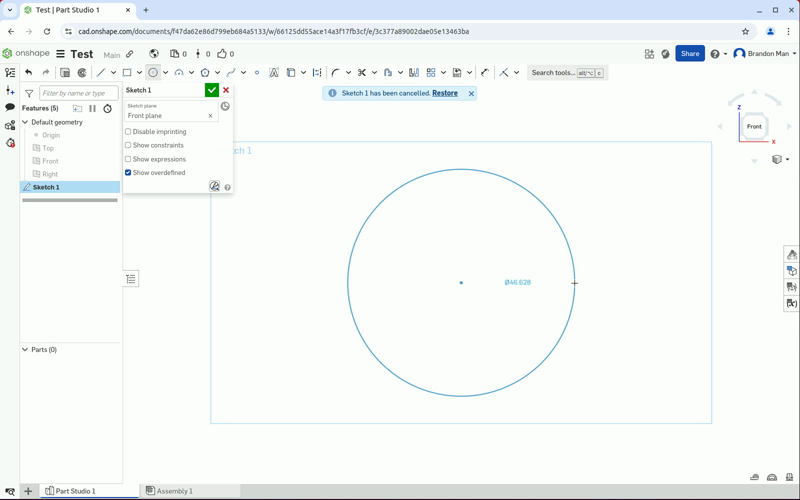
click(574, 282)
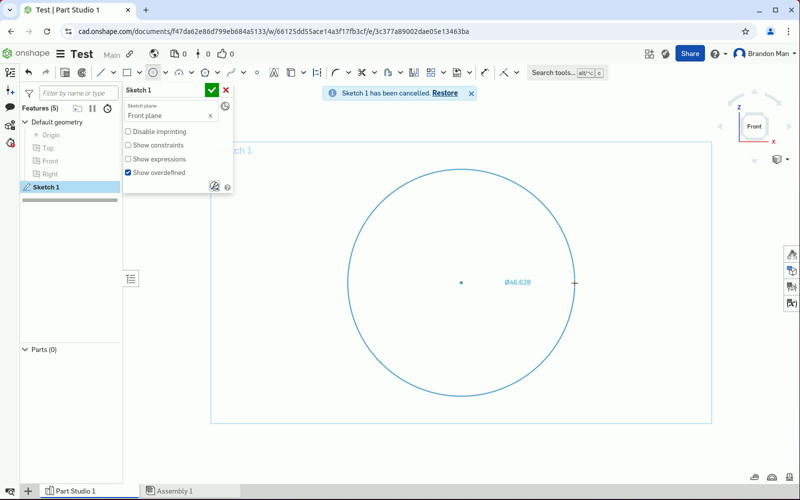
key(esc)
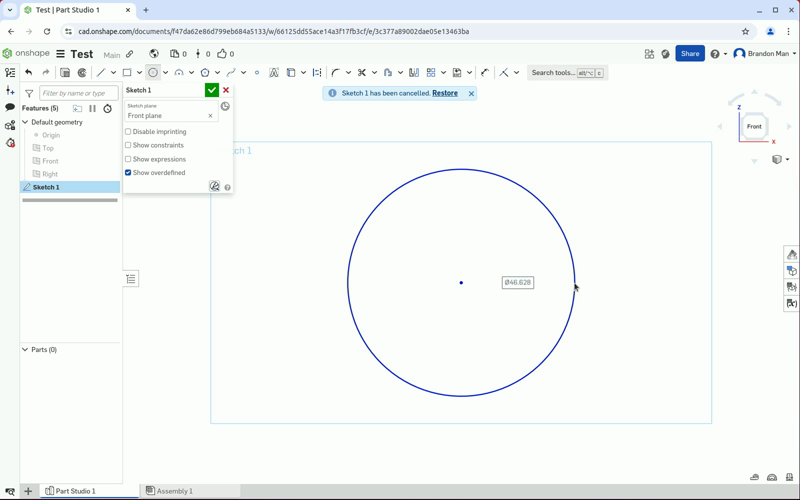
mouse_move(430, 306)
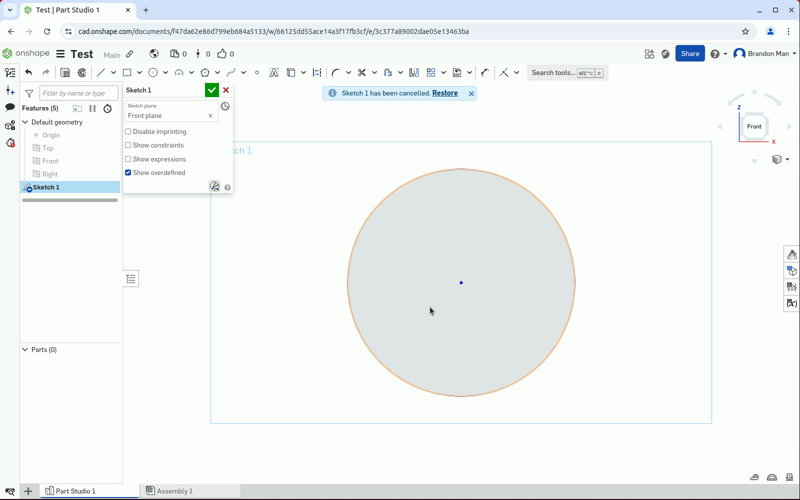
click(430, 306)
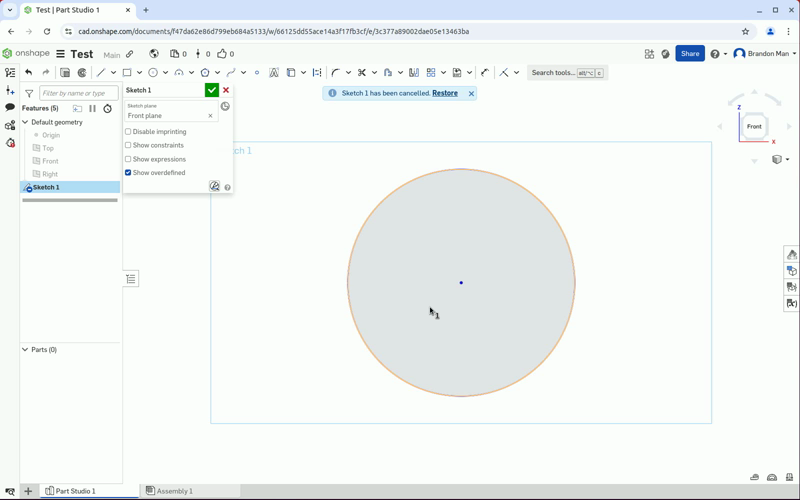
mouse_move(73, 352)
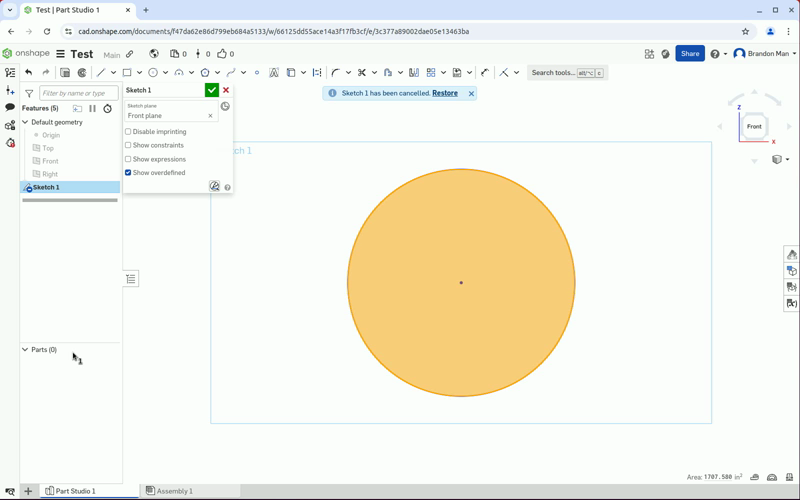
key(shift+y)
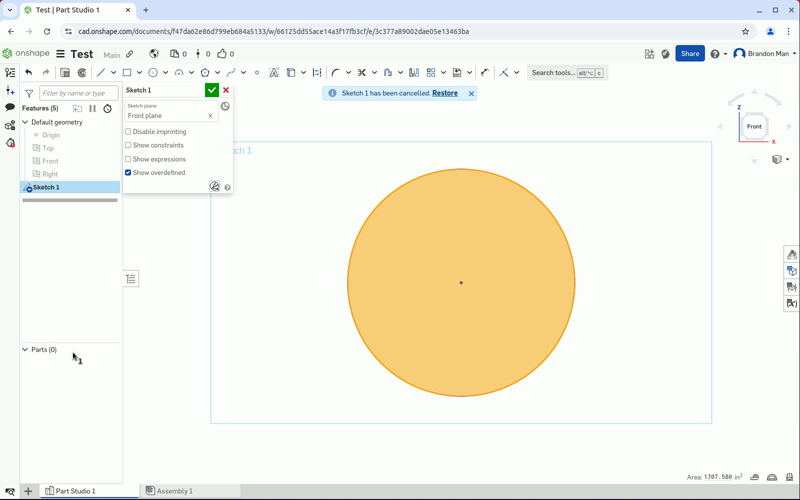
key(shift+e)
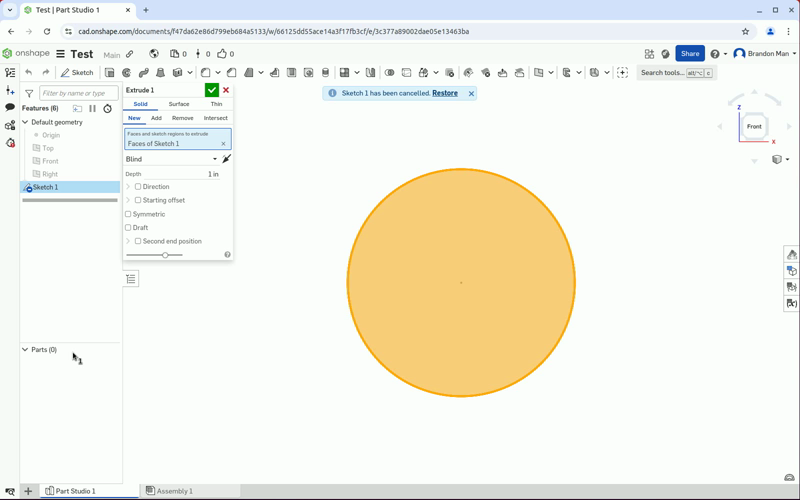
mouse_move(143, 106)
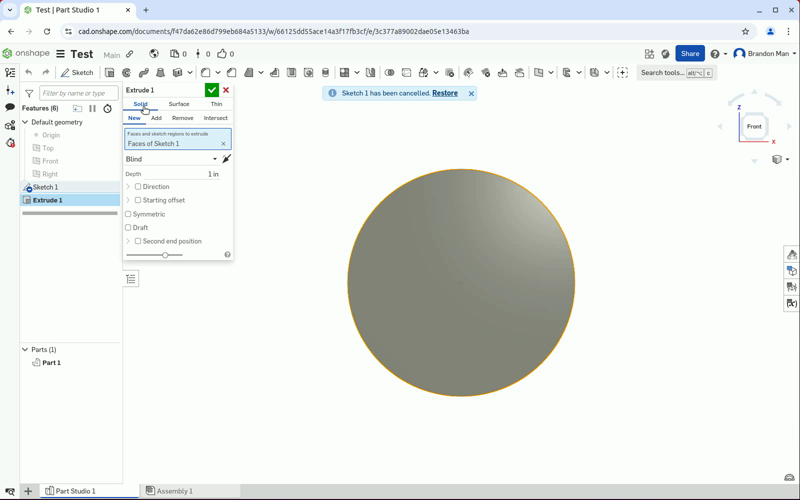
click(143, 106)
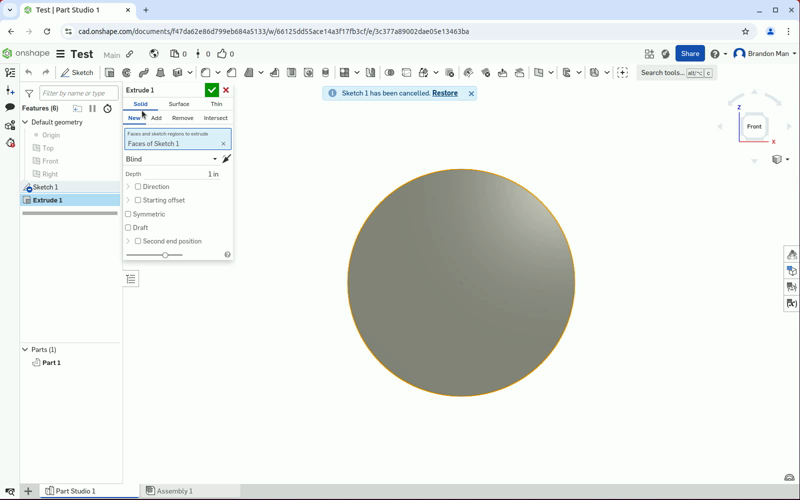
mouse_move(137, 120)
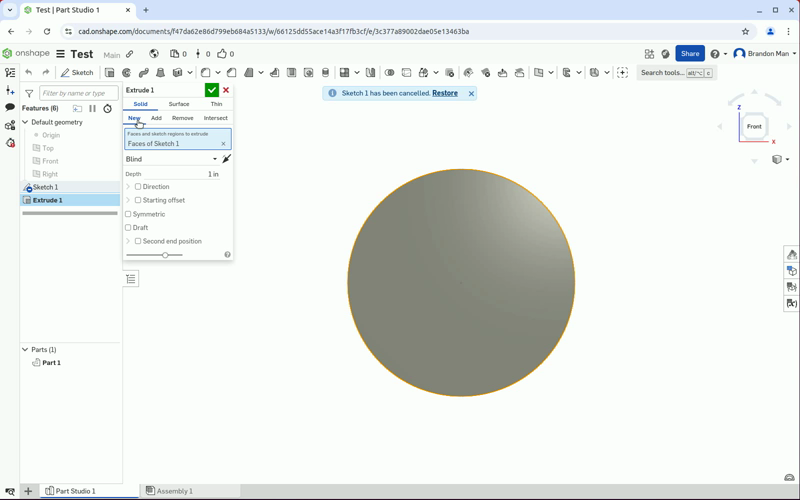
click(137, 120)
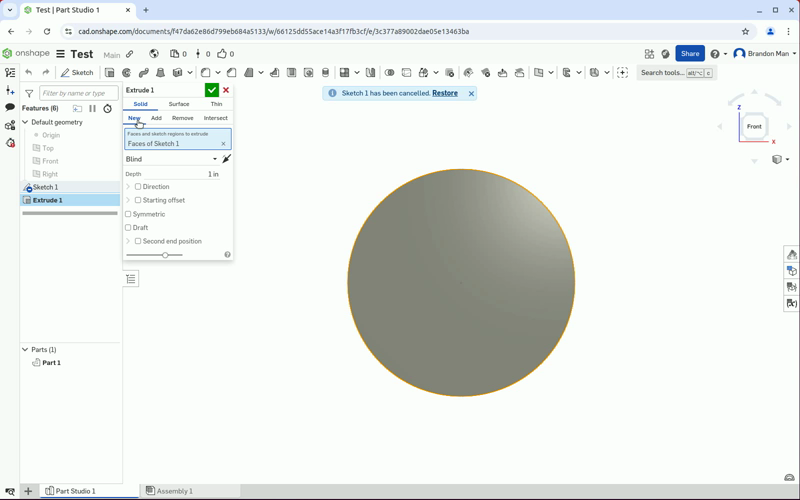
key(tab, 4)
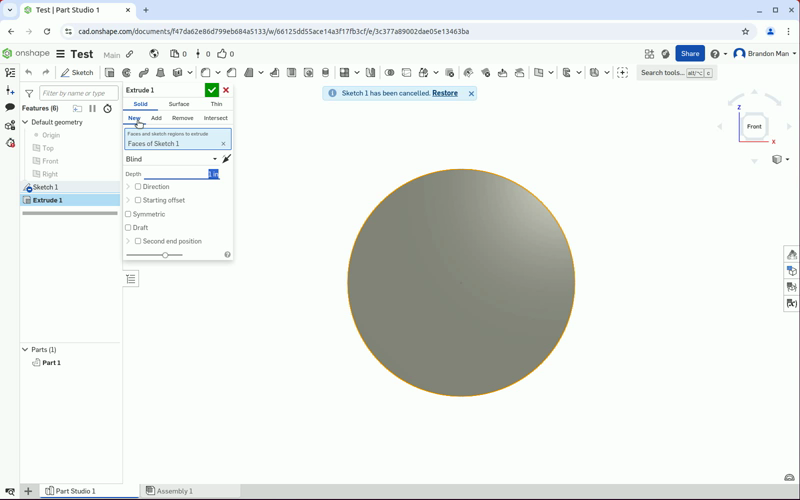
text(10.591)
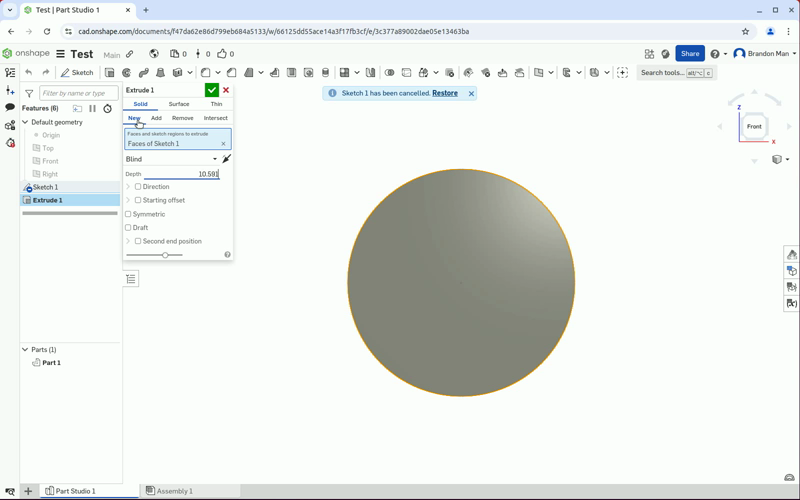
key(enter)
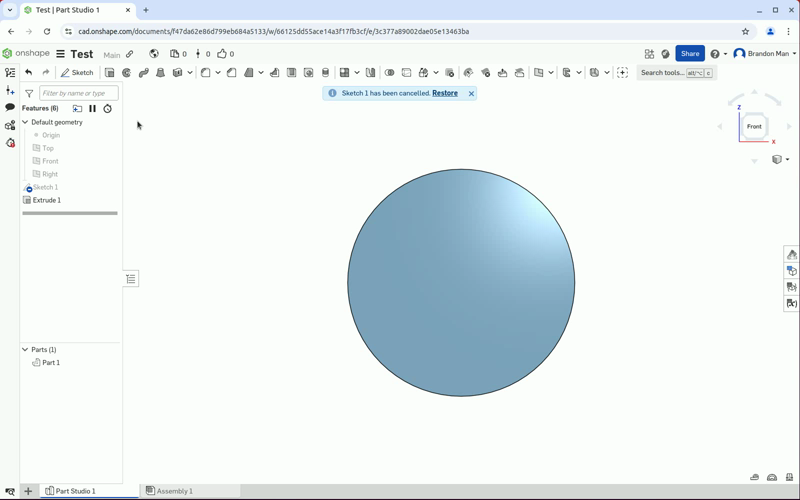
key(shift+h)
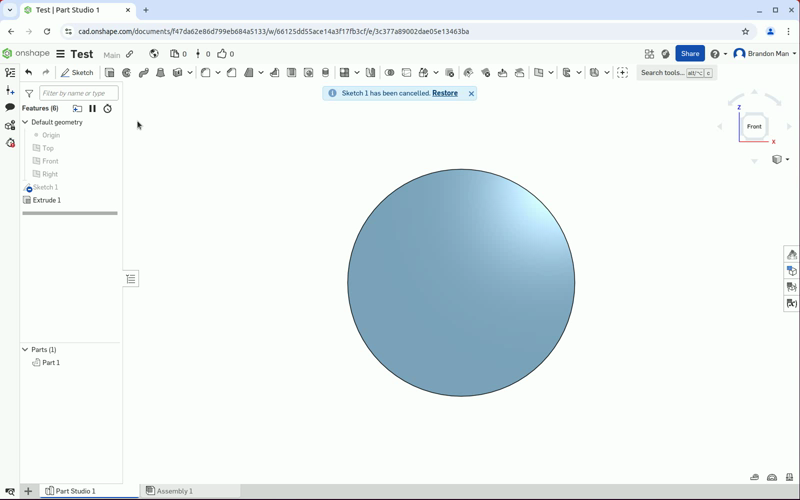
key(shift+h)
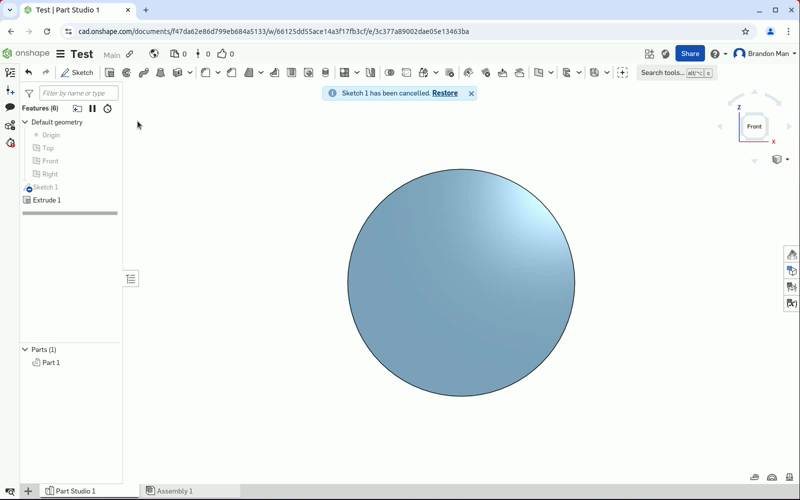
mouse_move(73, 189)
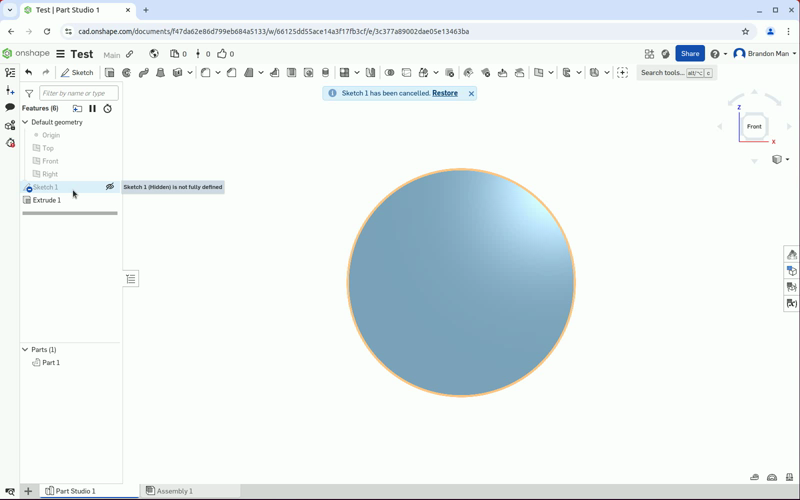
click(73, 189)
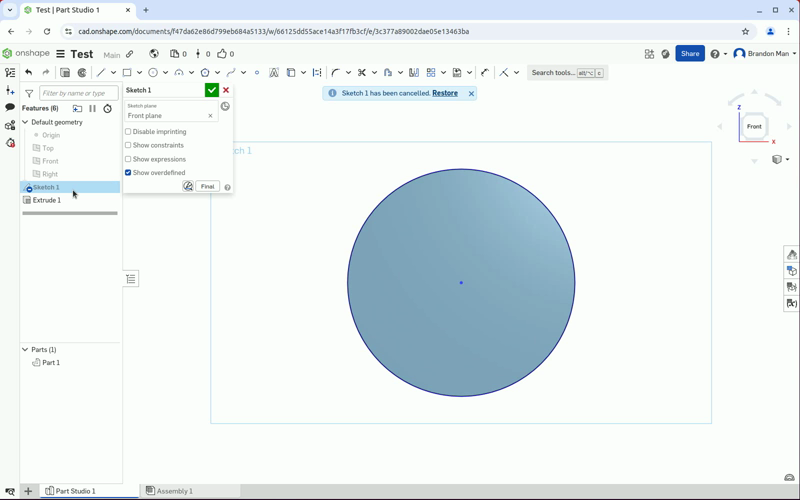
mouse_move(229, 92)
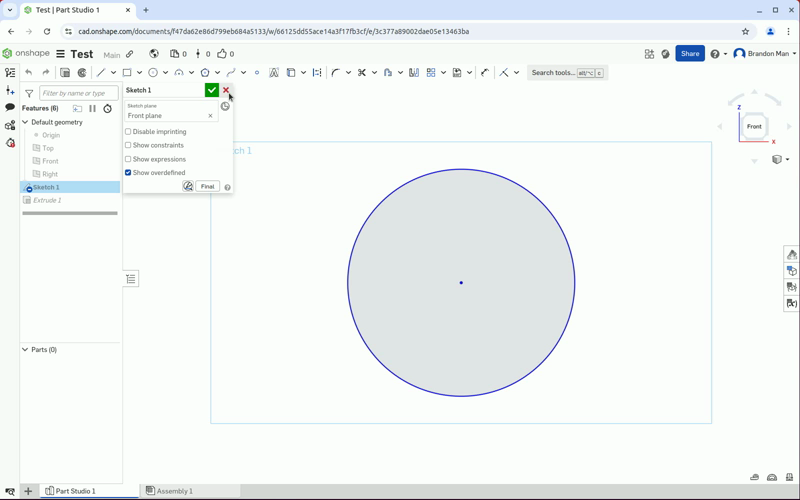
click(229, 92)
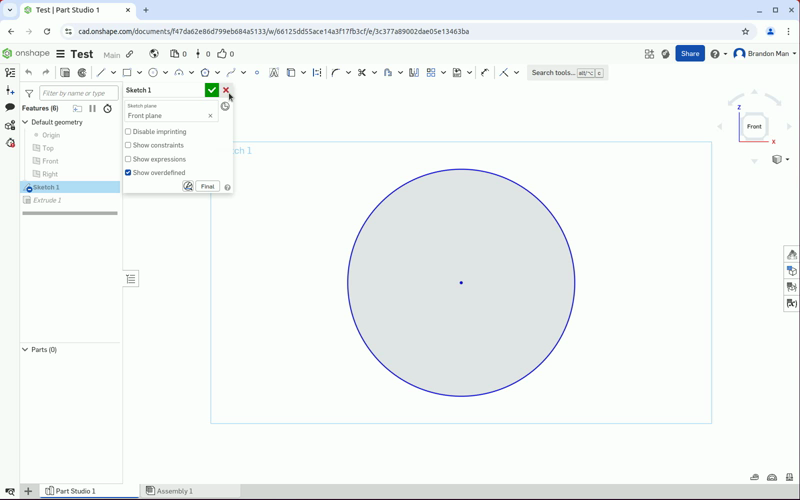
key(shift+s)
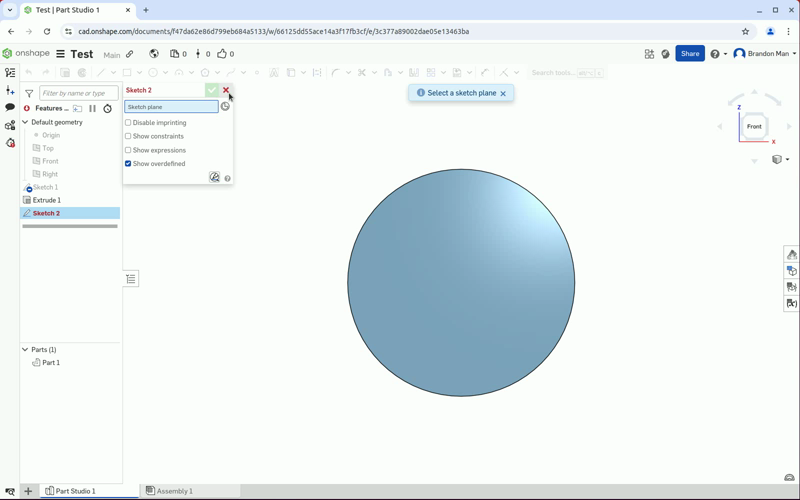
mouse_move(73, 163)
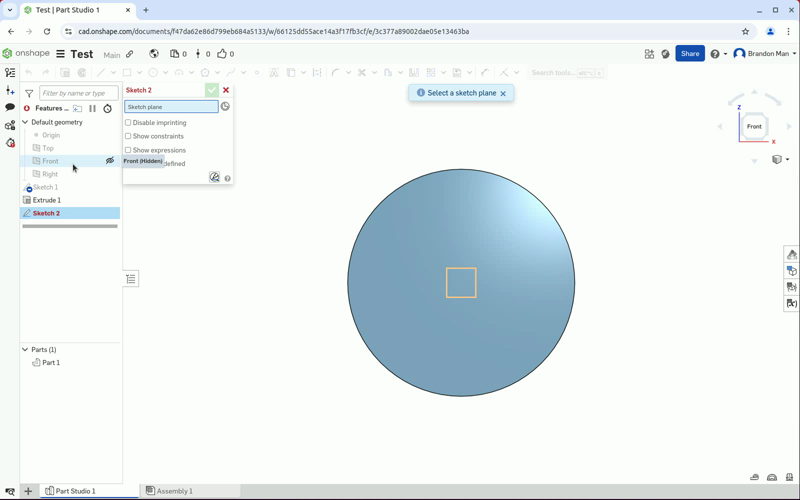
click(73, 163)
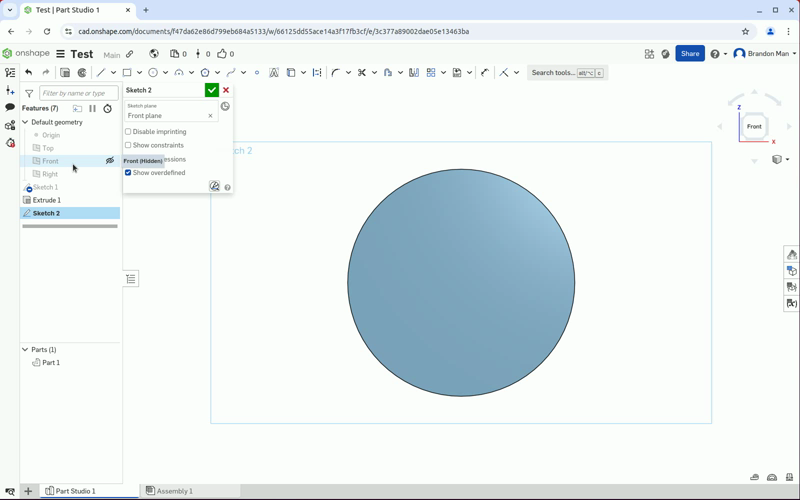
mouse_move(73, 352)
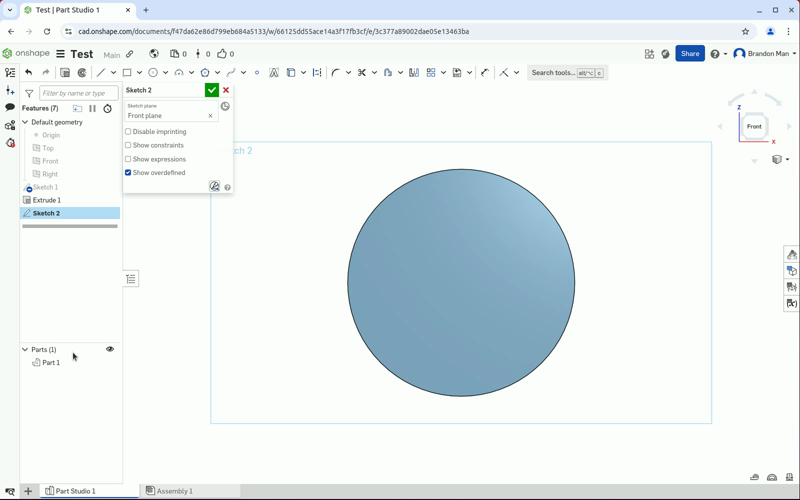
key(y)
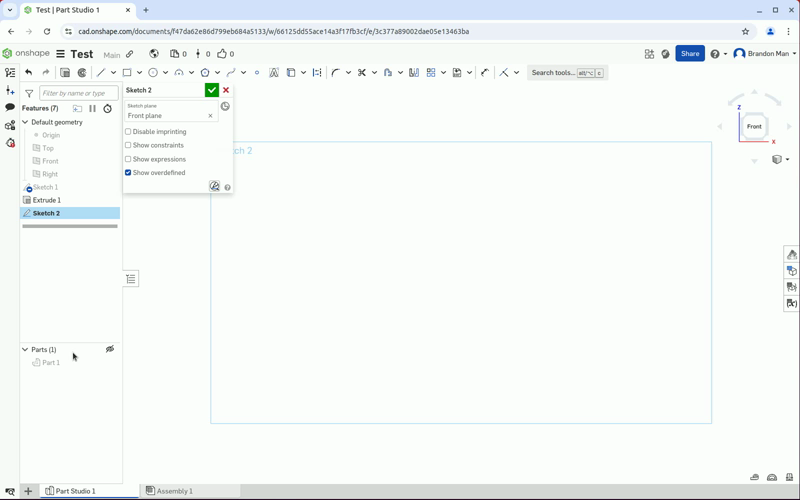
key(c)
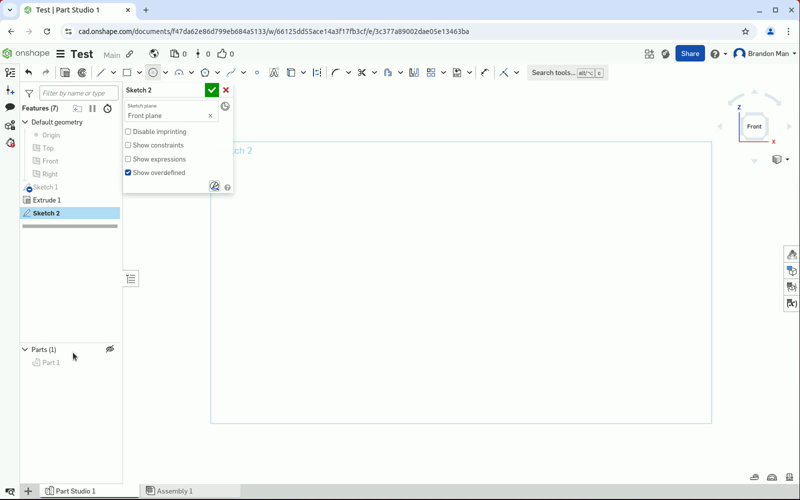
key_down(shift)
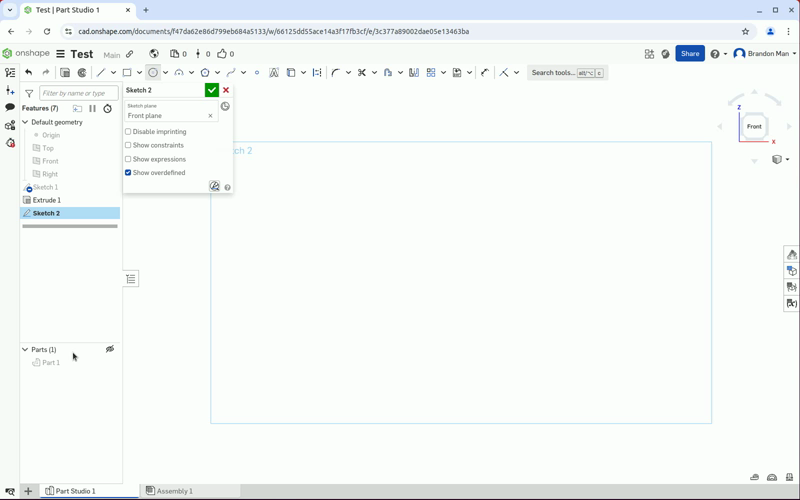
mouse_move(461, 282)
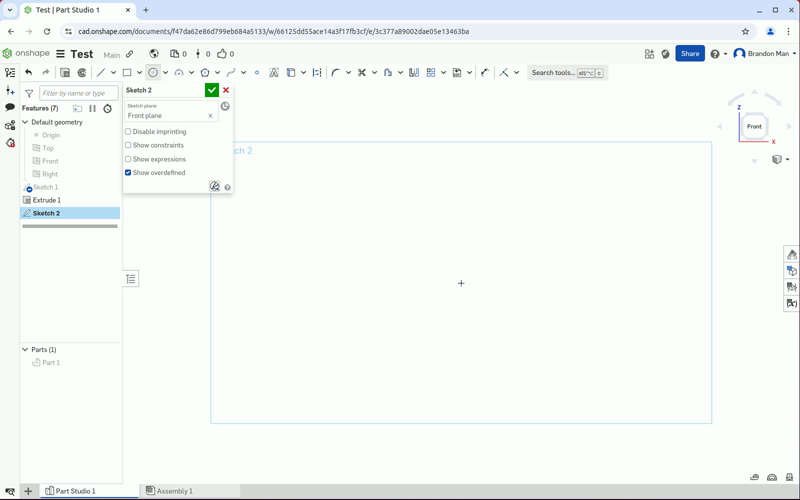
click(461, 282)
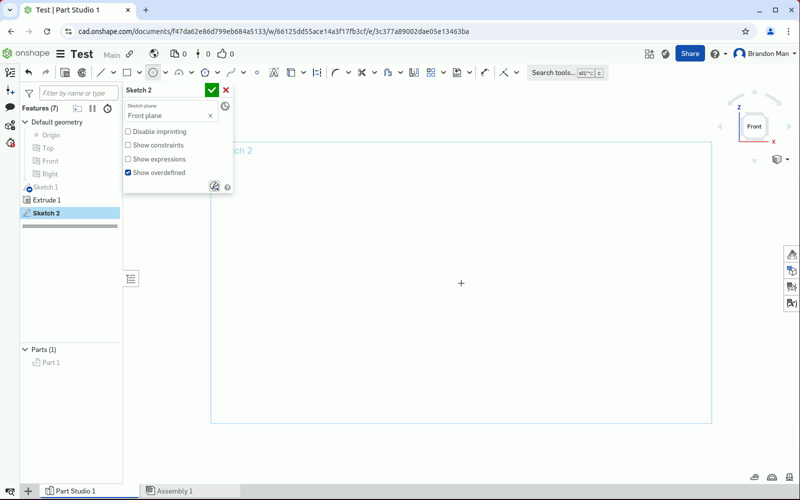
key_up(shift)
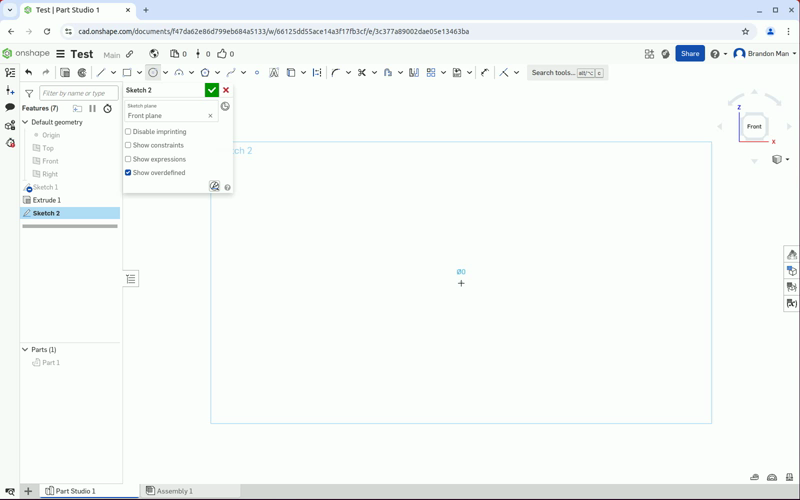
mouse_move(552, 282)
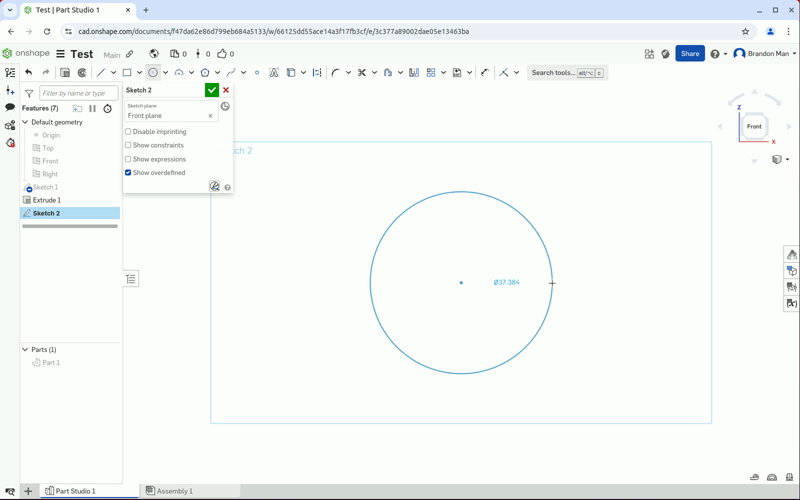
click(552, 282)
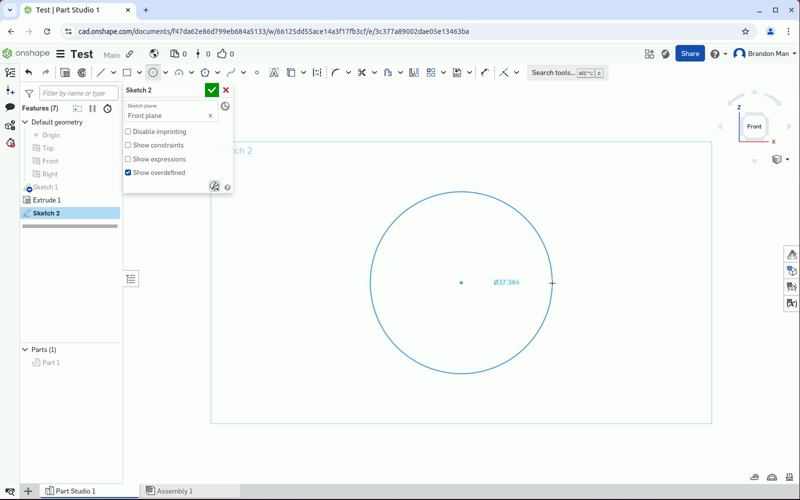
key(esc)
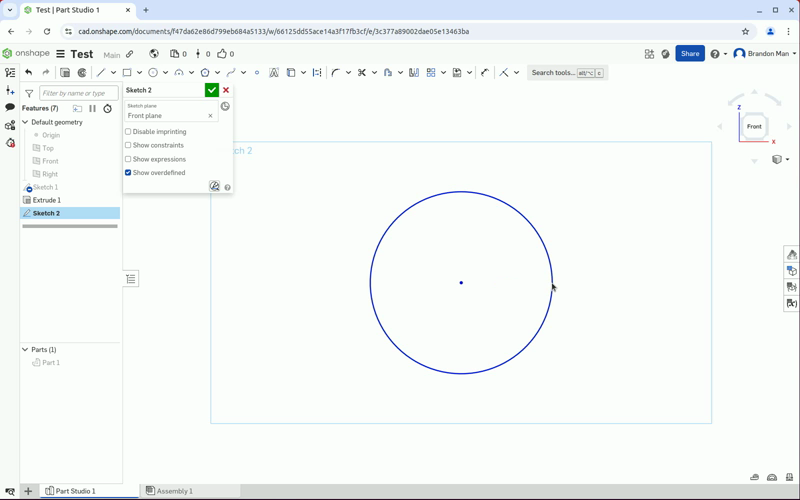
mouse_move(434, 214)
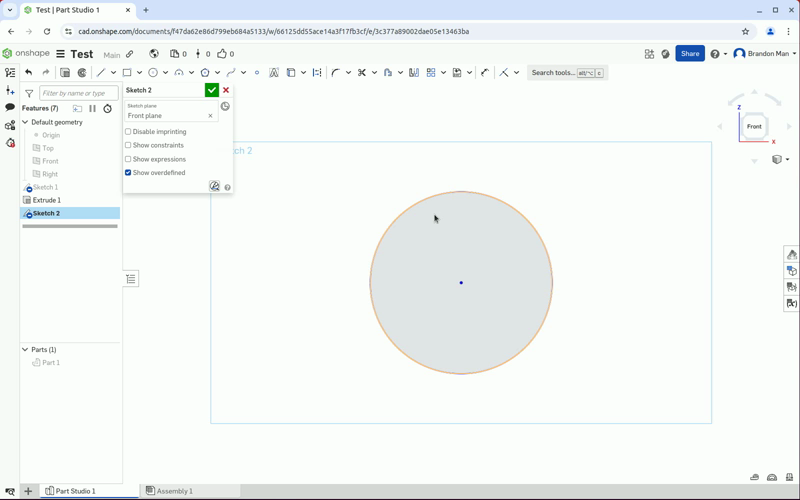
click(434, 214)
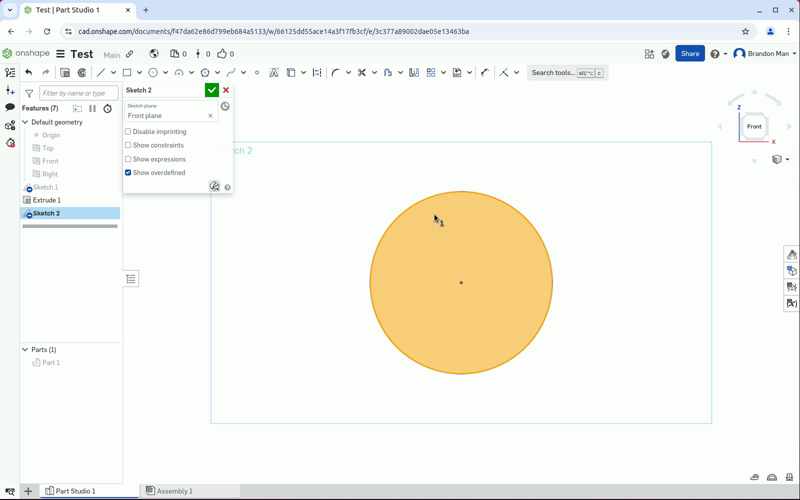
mouse_move(73, 352)
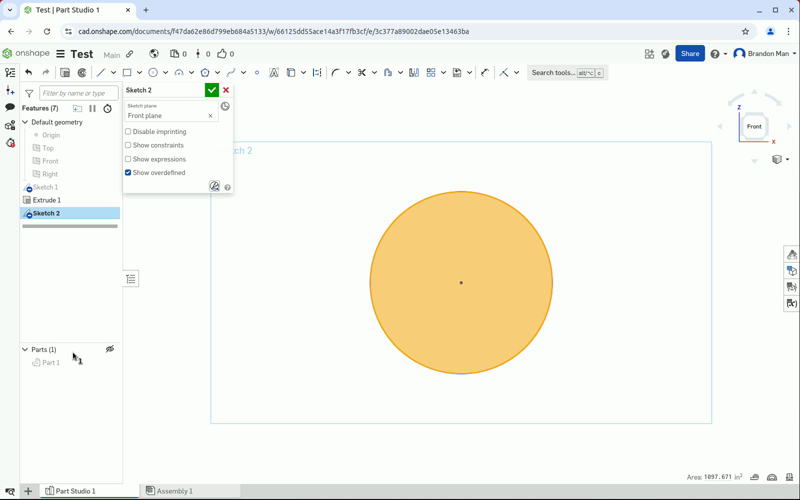
key(shift+y)
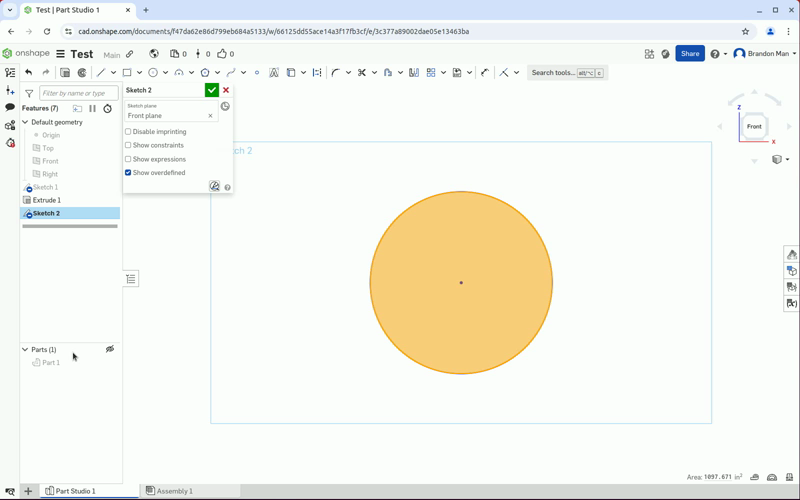
key(shift+e)
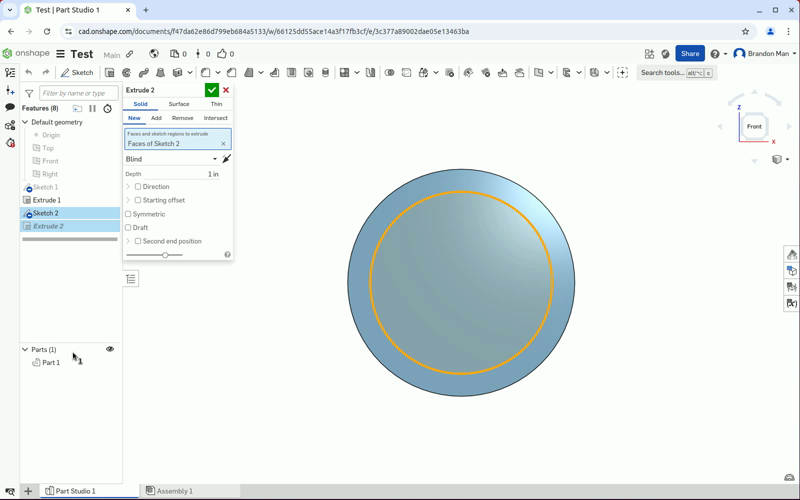
mouse_move(143, 106)
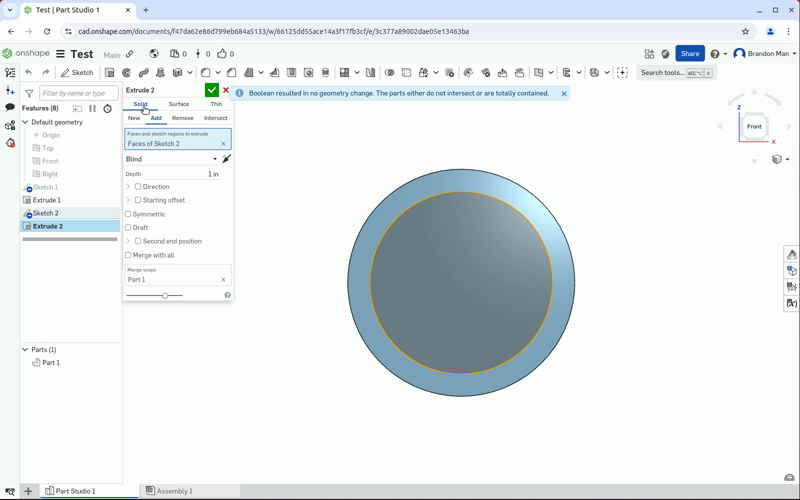
click(143, 106)
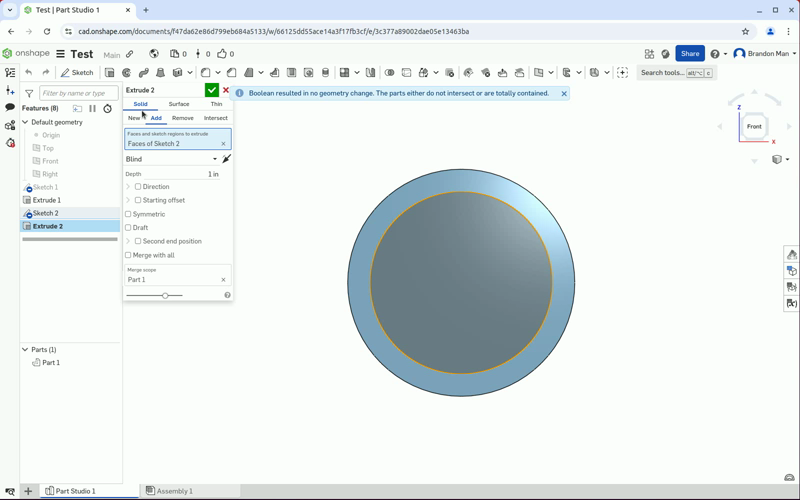
mouse_move(137, 120)
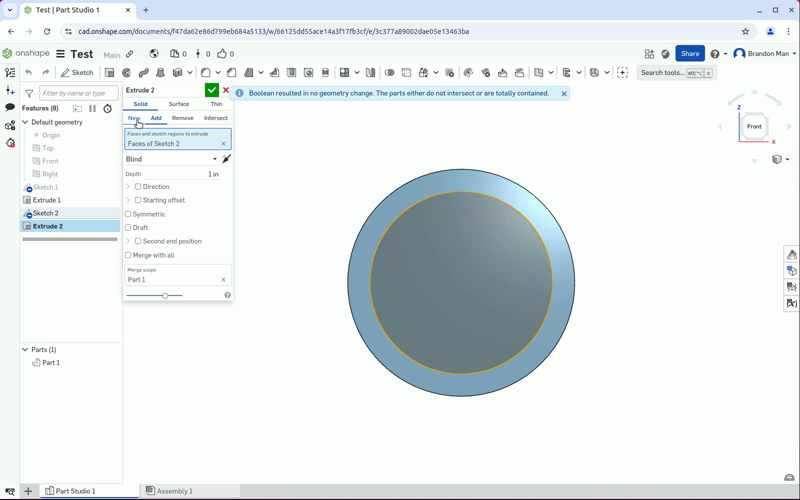
click(137, 120)
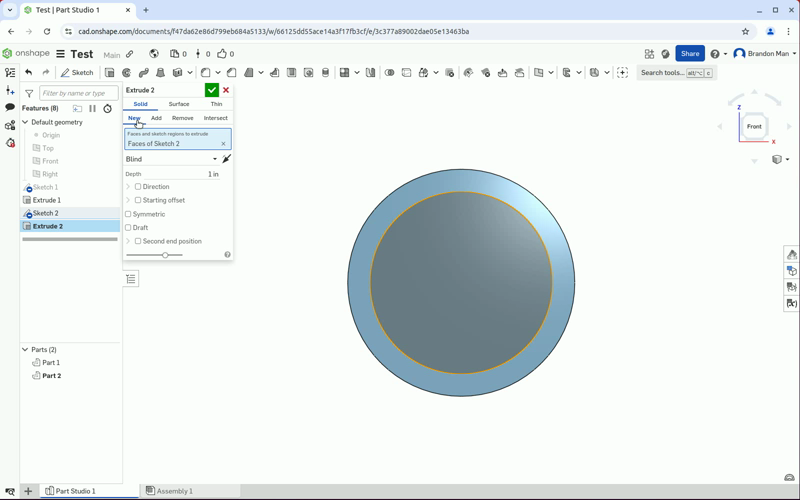
key(tab, 4)
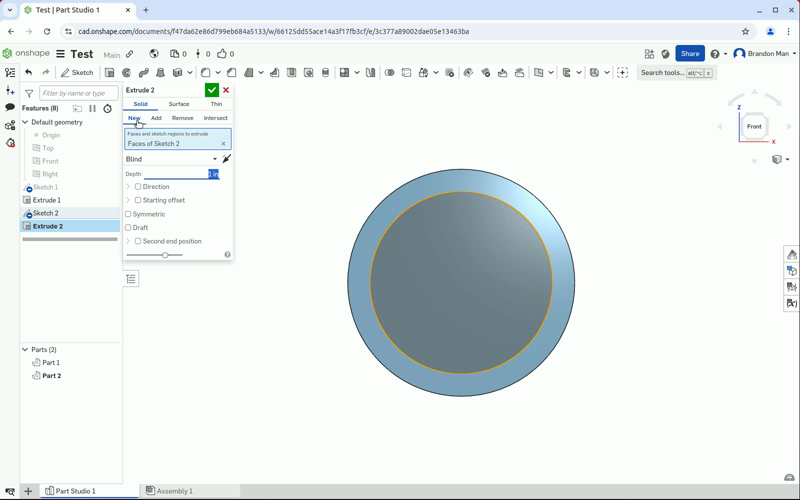
text(10.591)
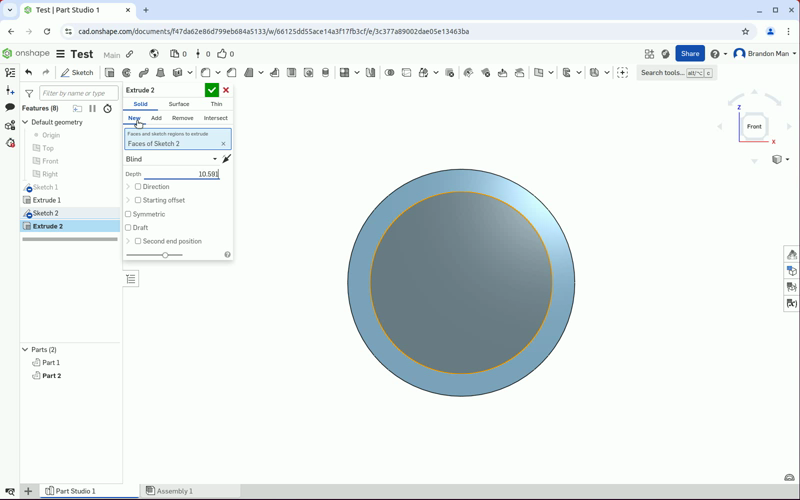
key(enter)
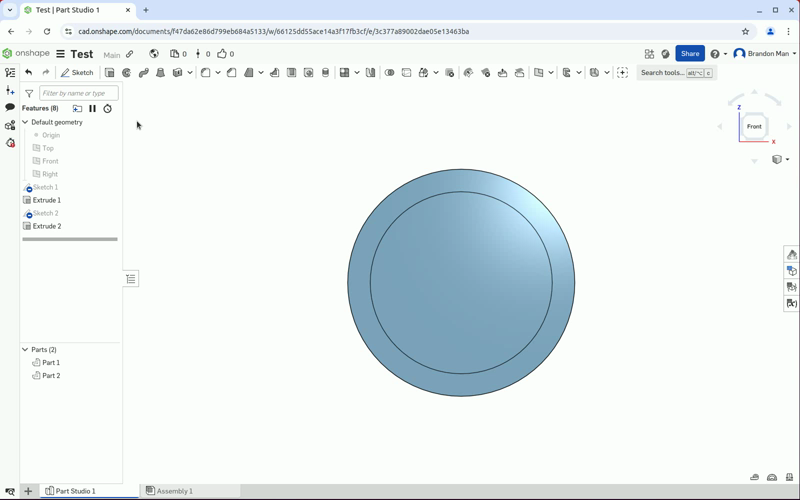
key(shift+h)
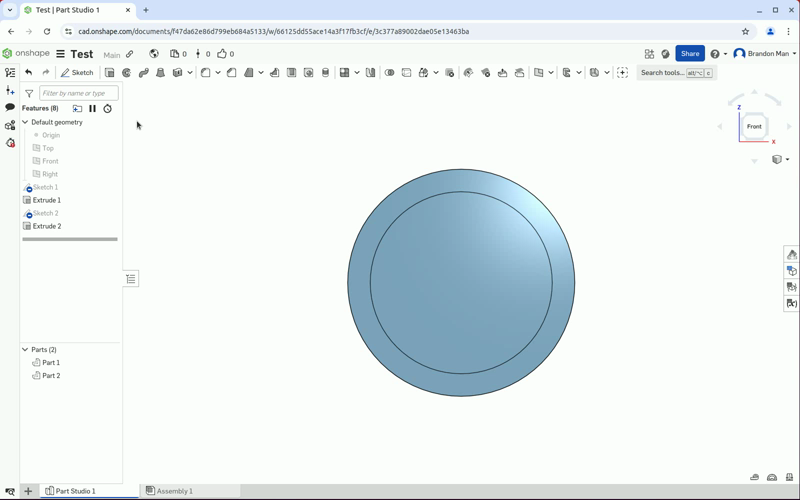
key(shift+h)
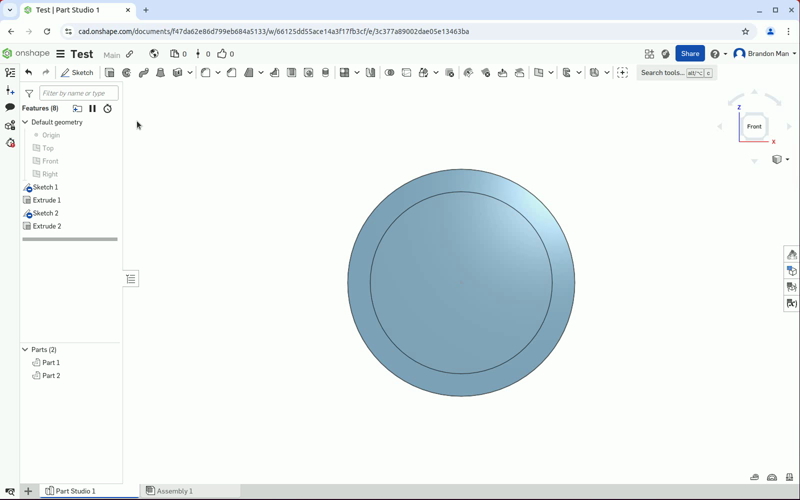
key(shift+7)
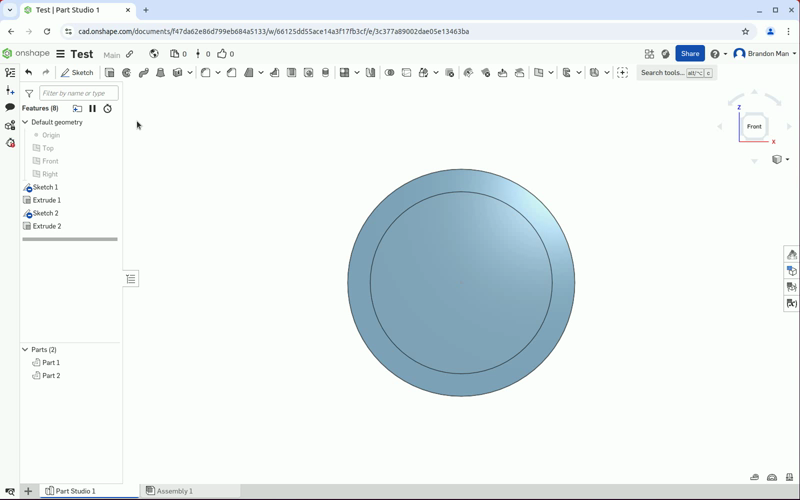
key(left, 2)
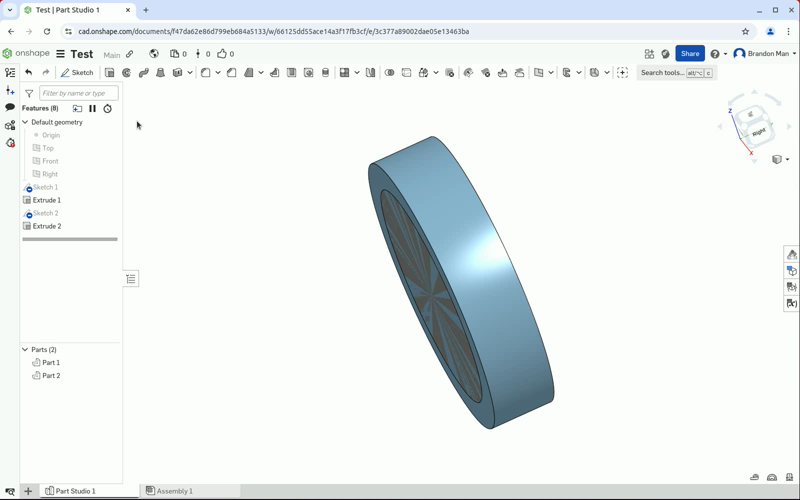
key(down, 2)
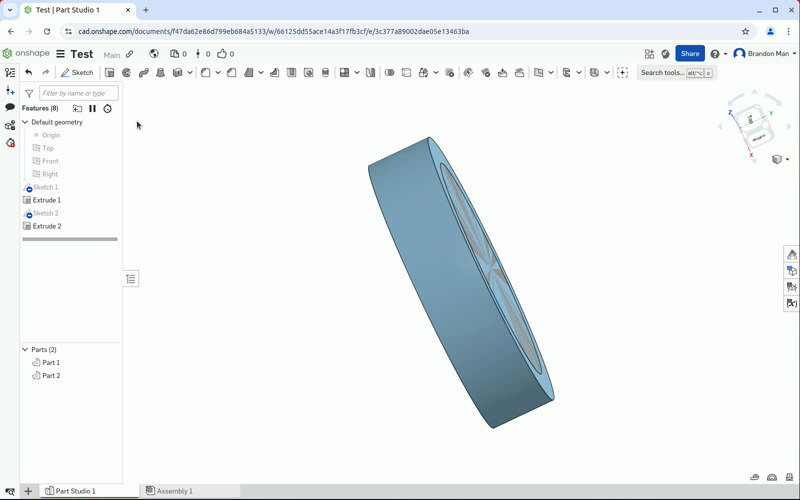
key(up, 2)
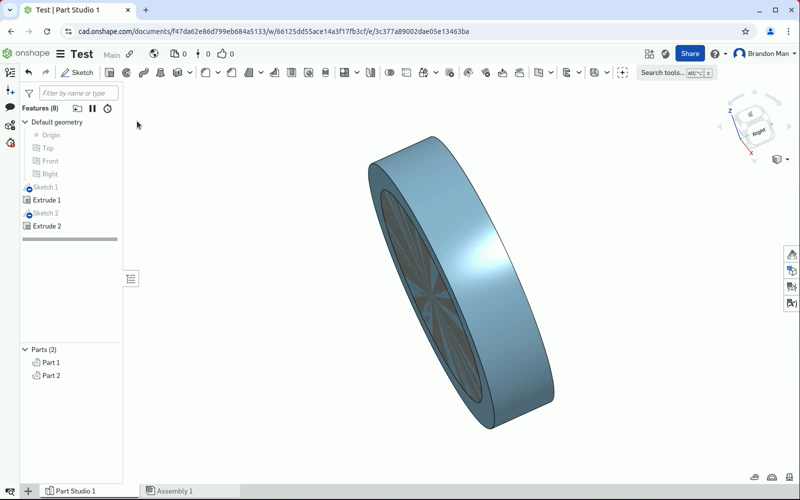
key(right, 2)
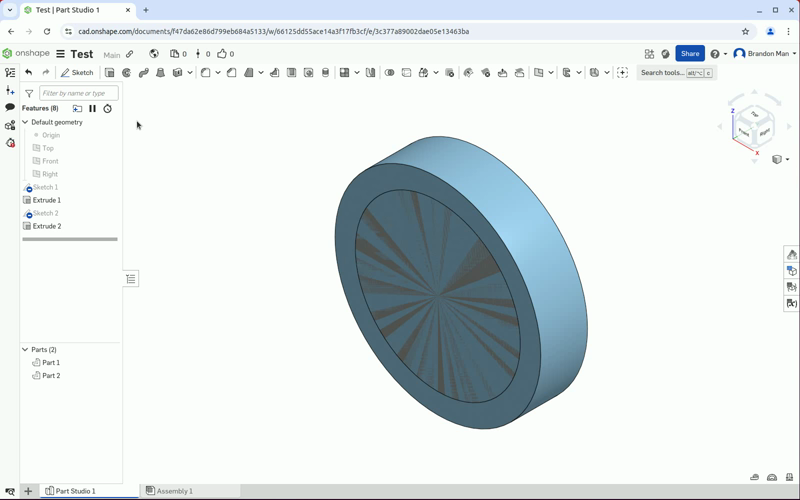
mouse_move(73, 189)
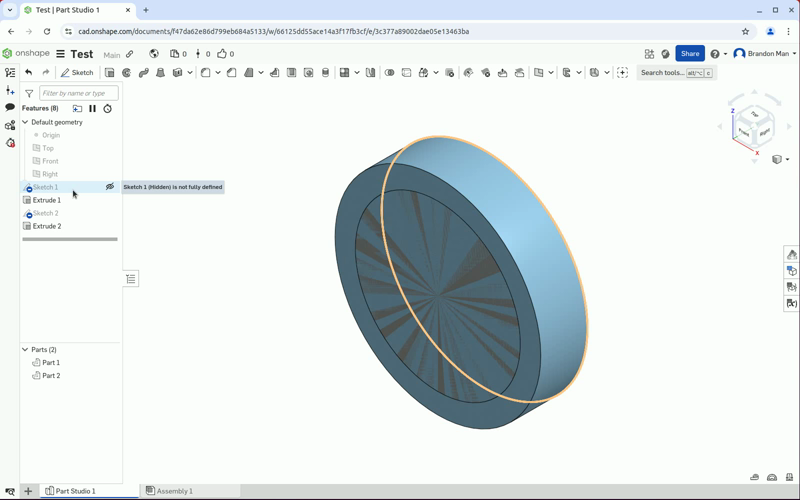
click(73, 189)